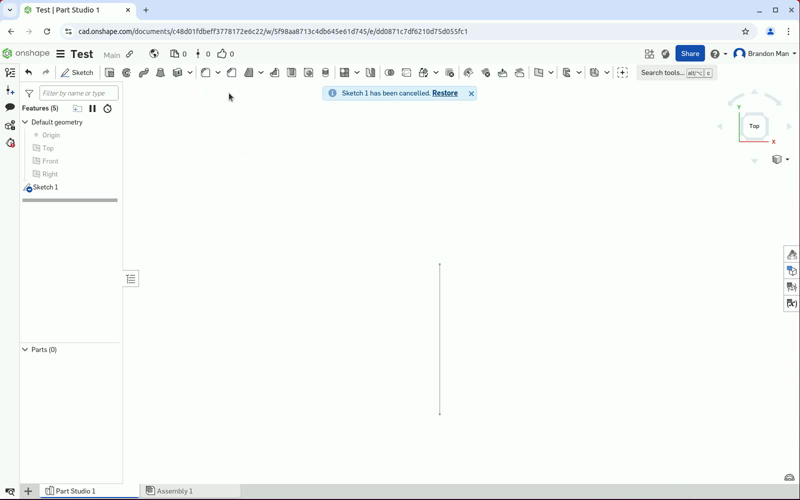
key(shift+h)
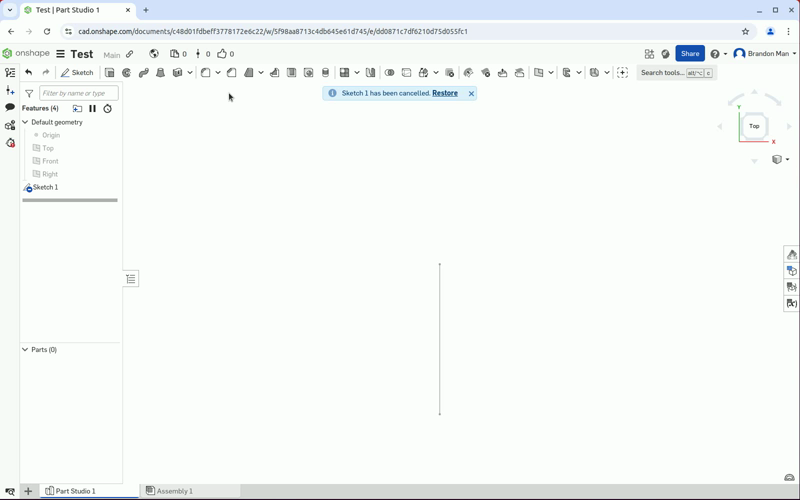
key(shift+s)
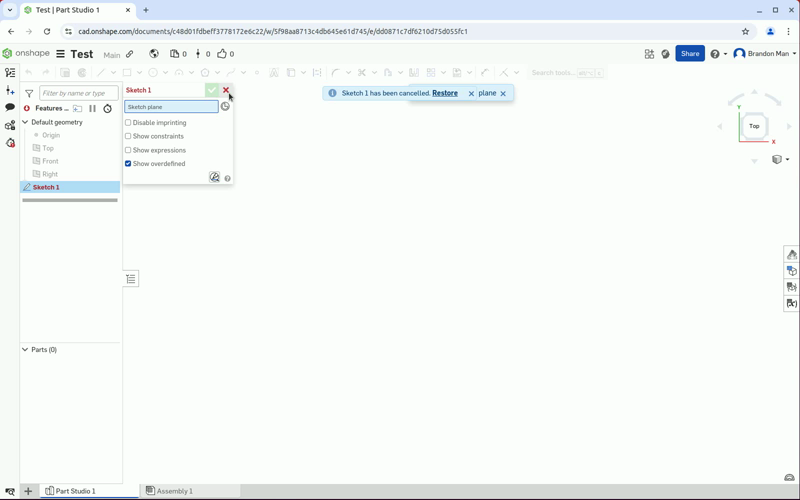
mouse_move(73, 150)
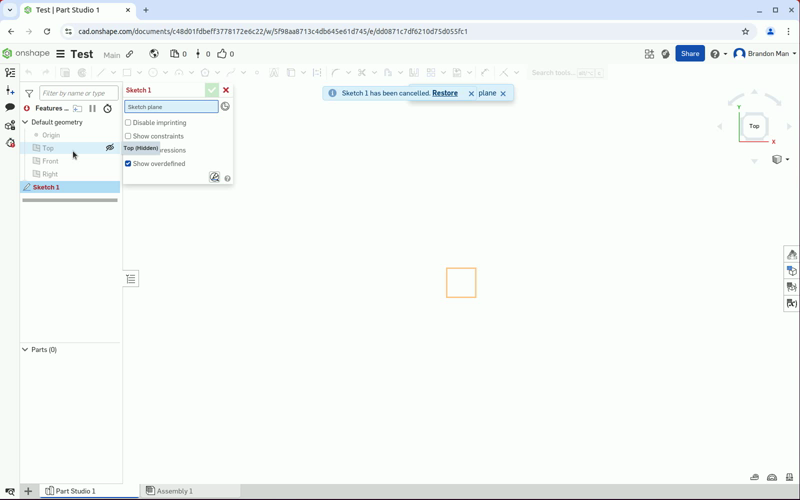
click(73, 150)
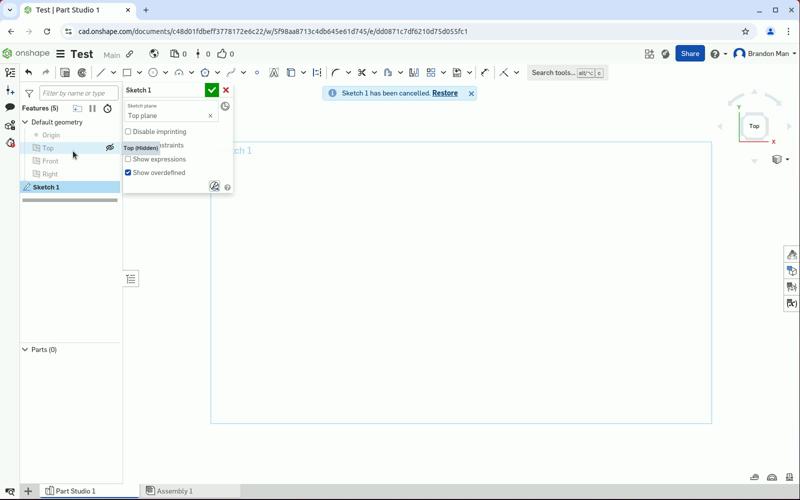
mouse_move(73, 352)
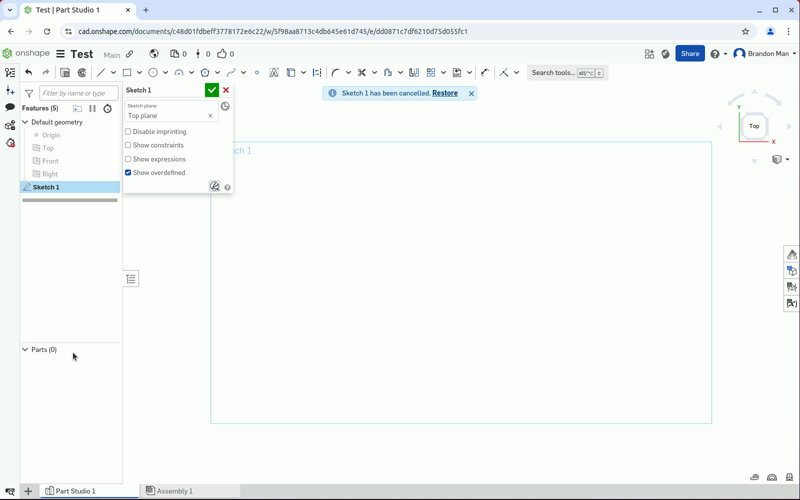
key(y)
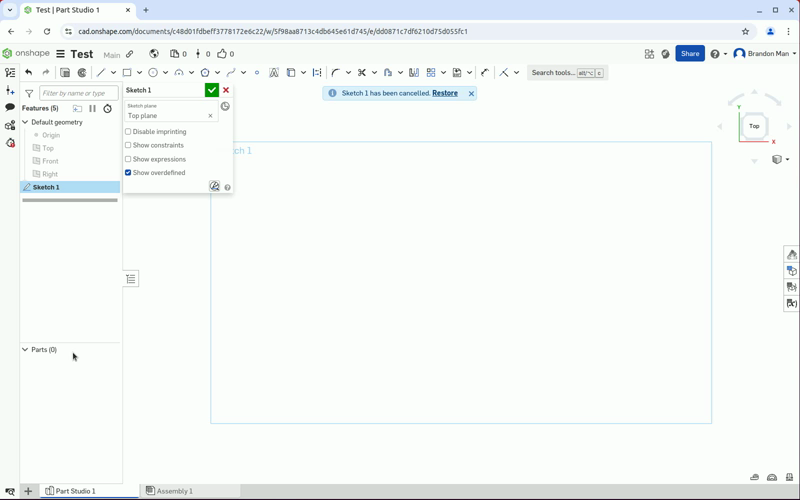
key(c)
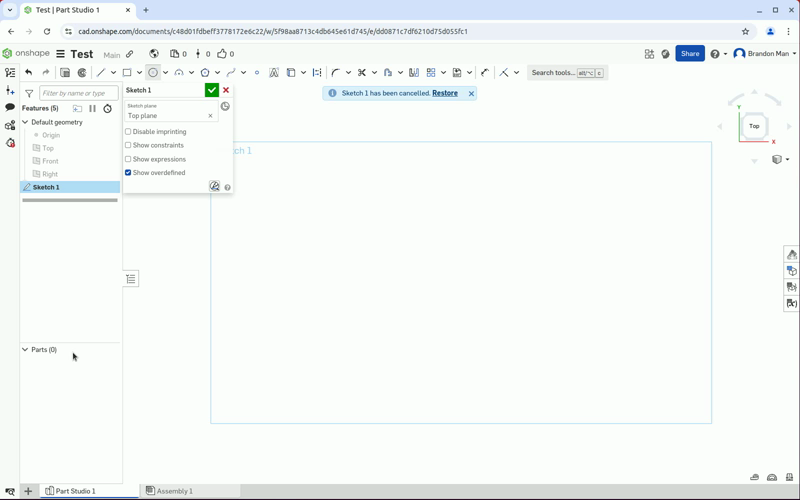
key_down(shift)
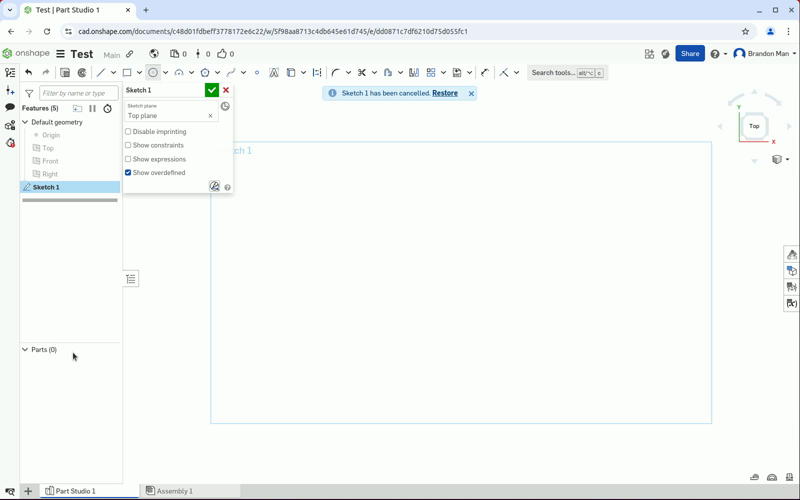
mouse_move(461, 282)
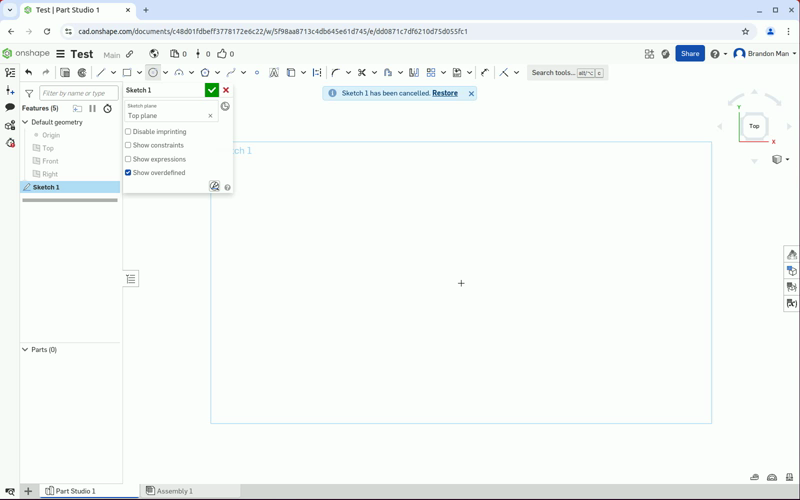
click(461, 282)
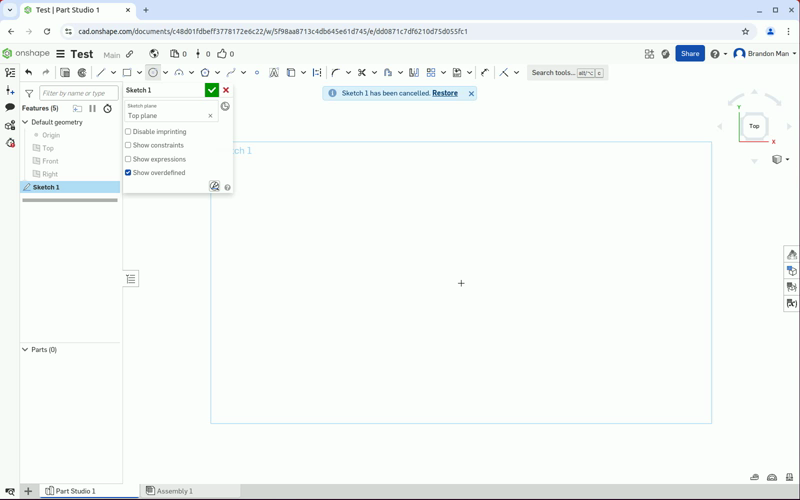
key_up(shift)
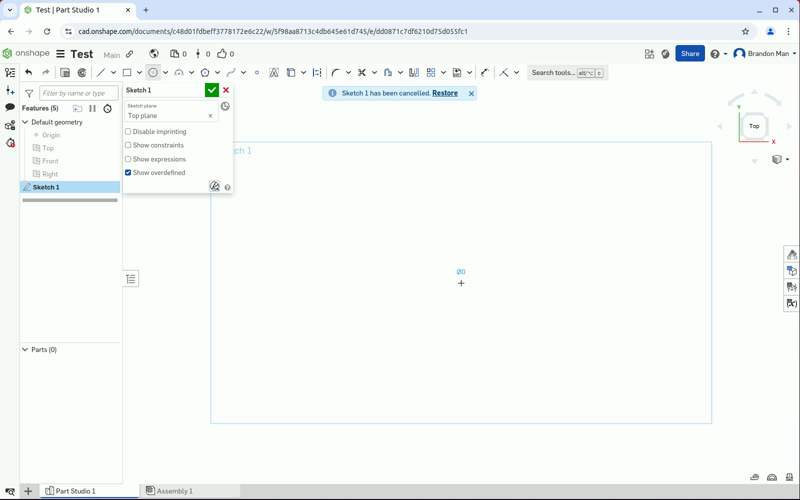
mouse_move(574, 282)
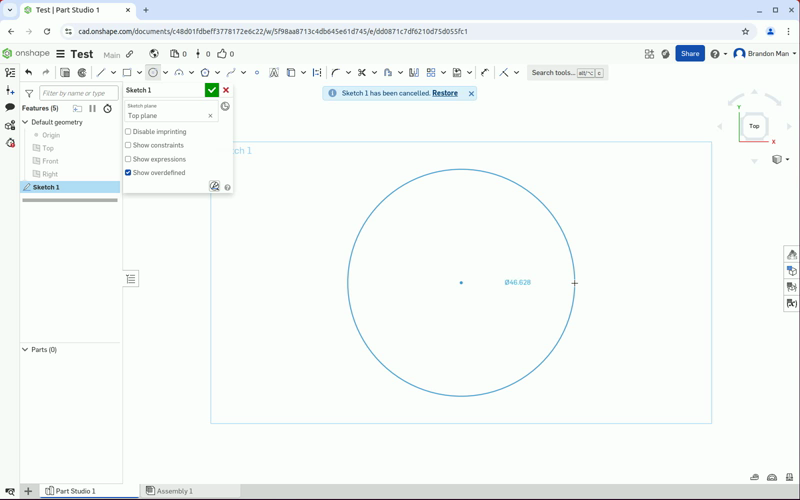
click(574, 282)
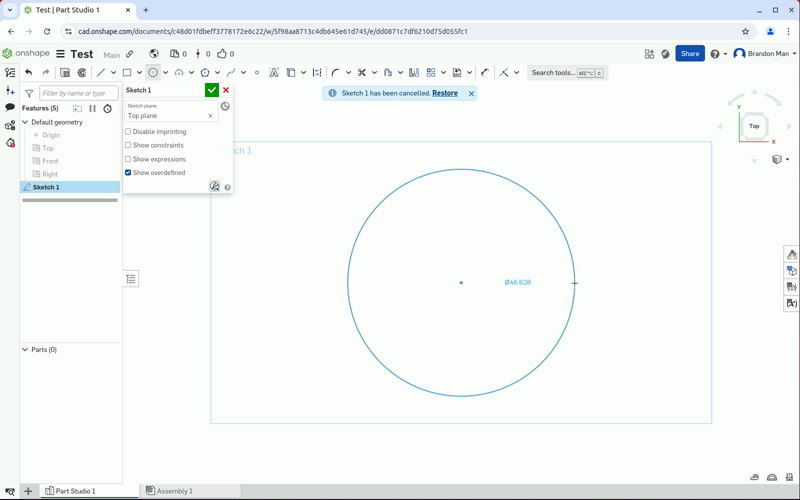
key(esc)
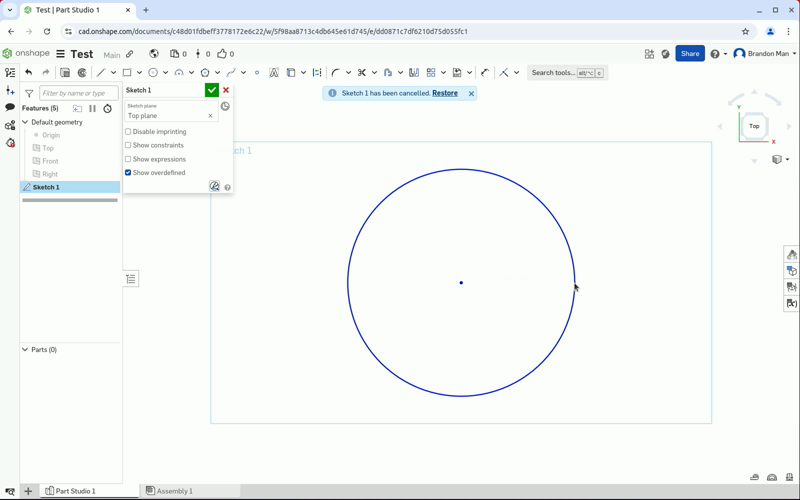
mouse_move(437, 245)
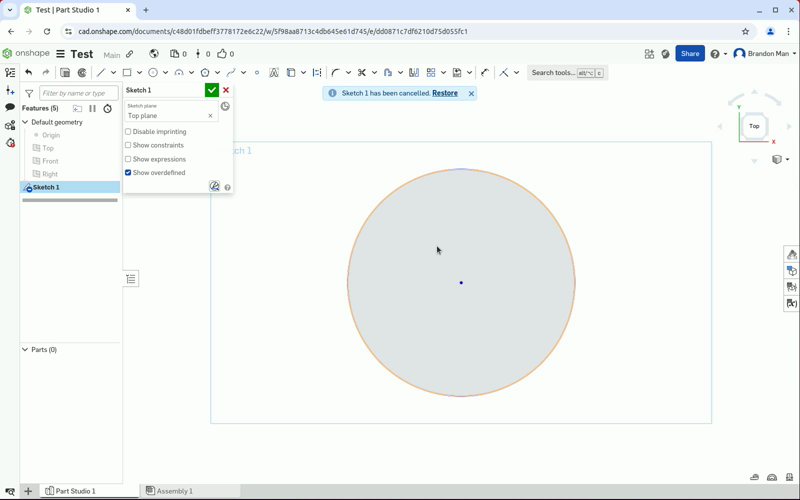
click(437, 245)
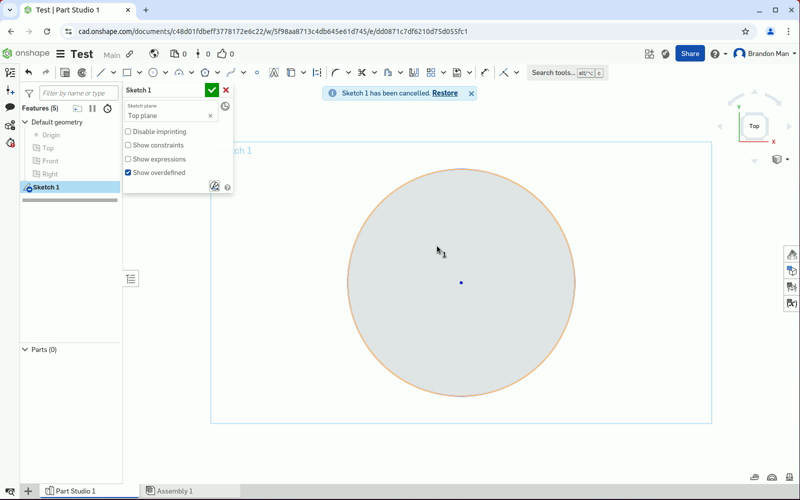
mouse_move(73, 352)
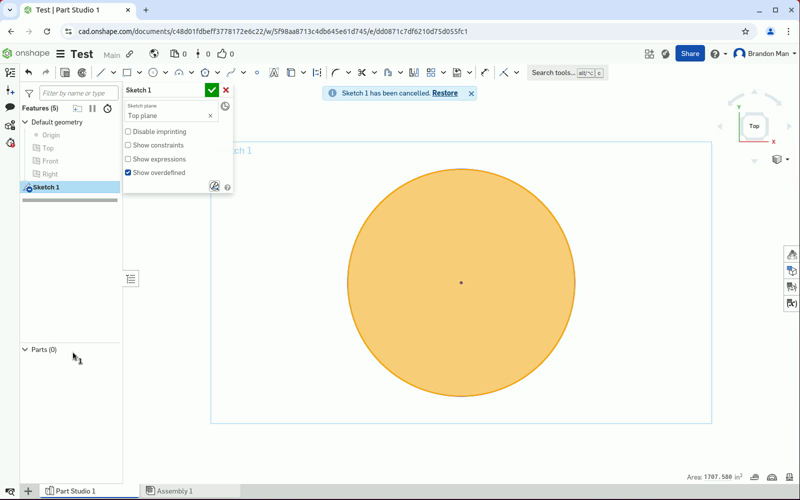
key(shift+y)
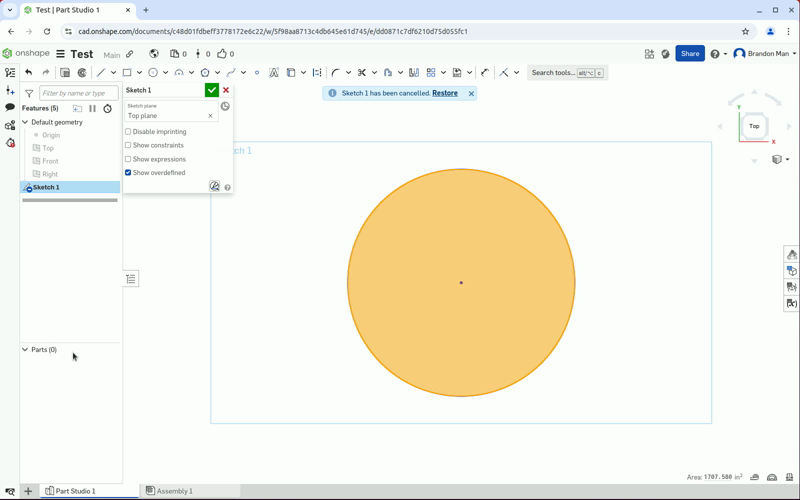
key(shift+e)
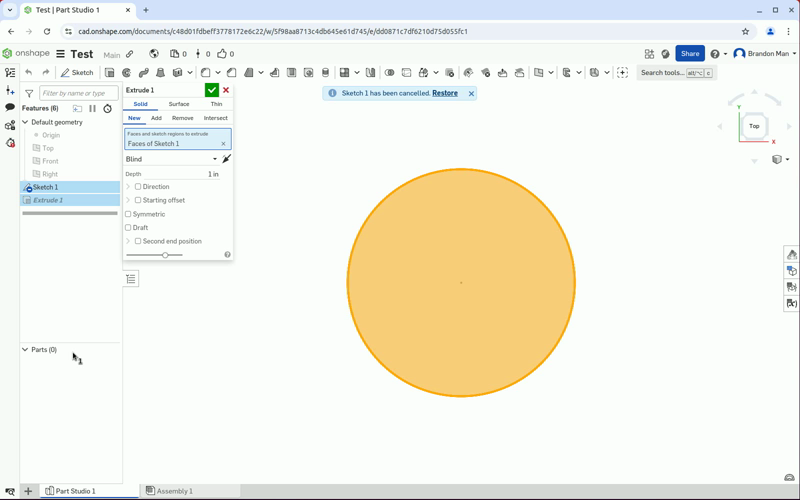
mouse_move(143, 106)
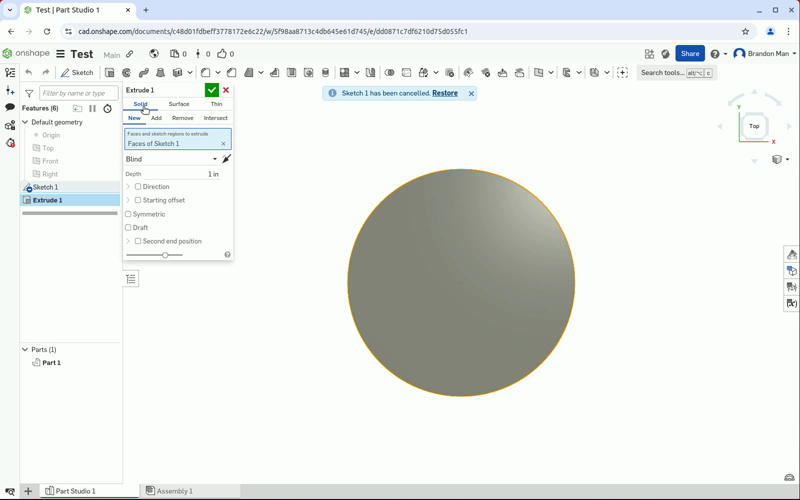
click(143, 106)
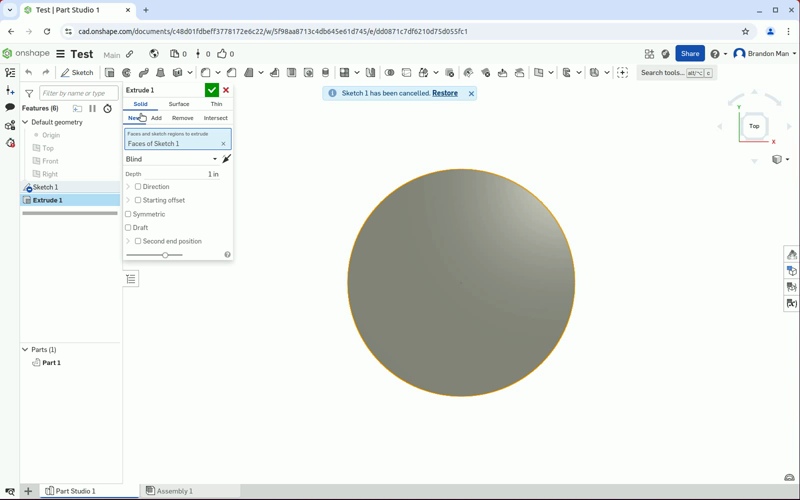
mouse_move(137, 120)
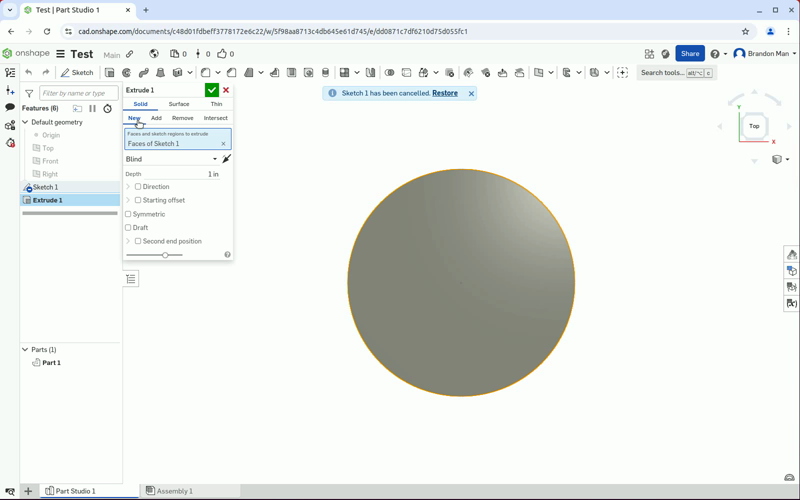
click(137, 120)
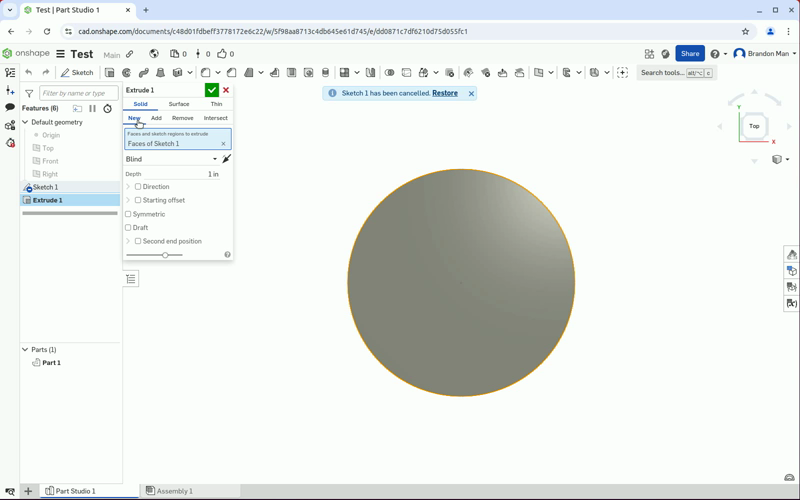
key(tab, 4)
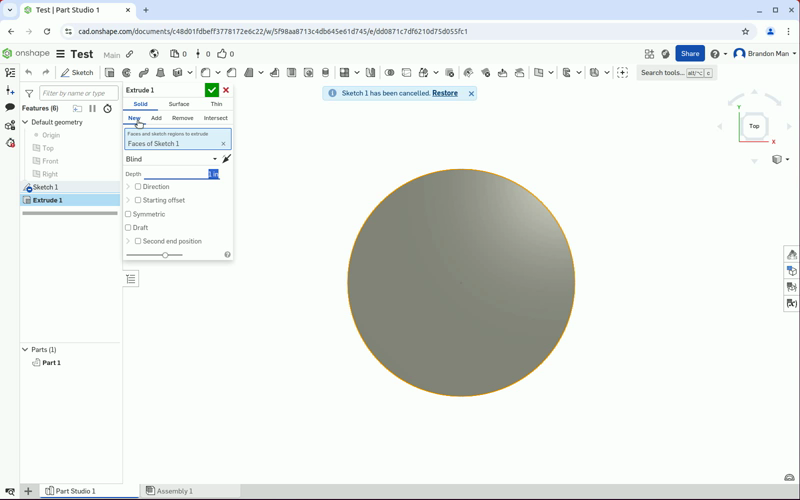
text(1.444)
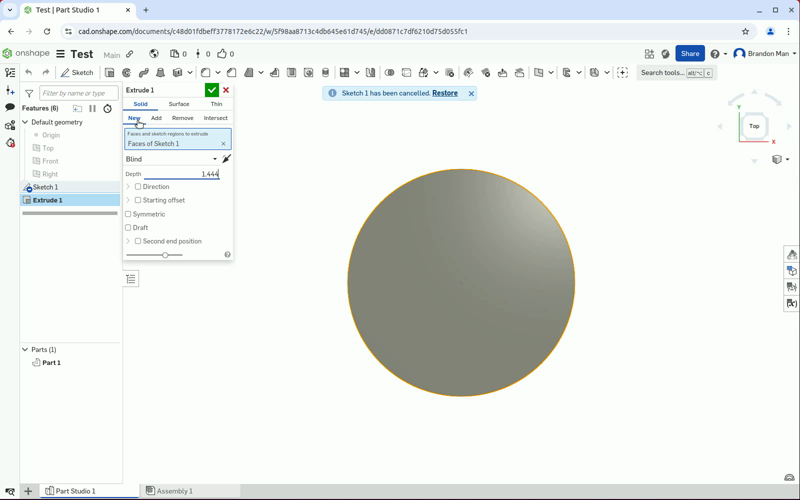
key(enter)
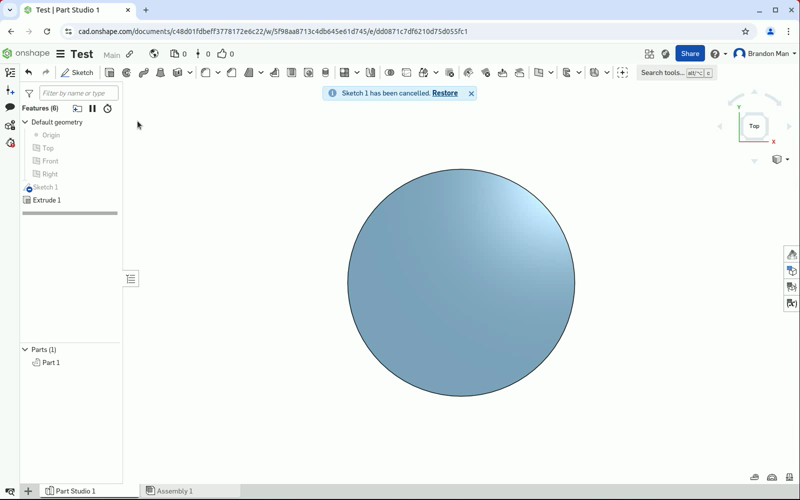
key(shift+h)
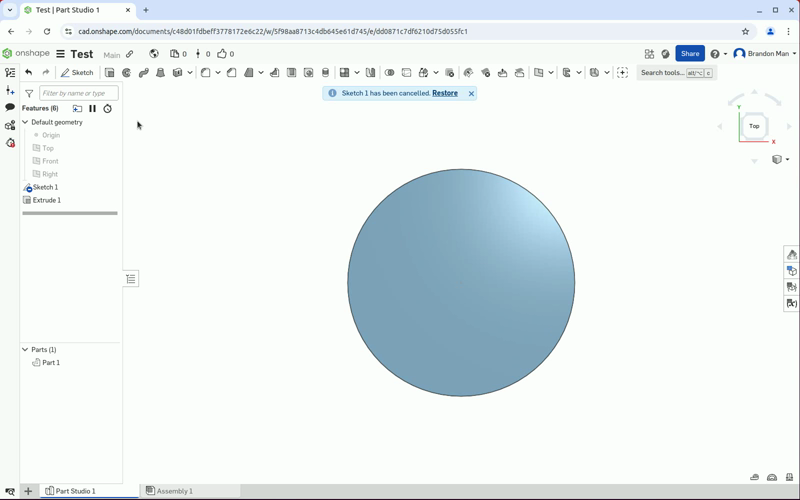
key(shift+h)
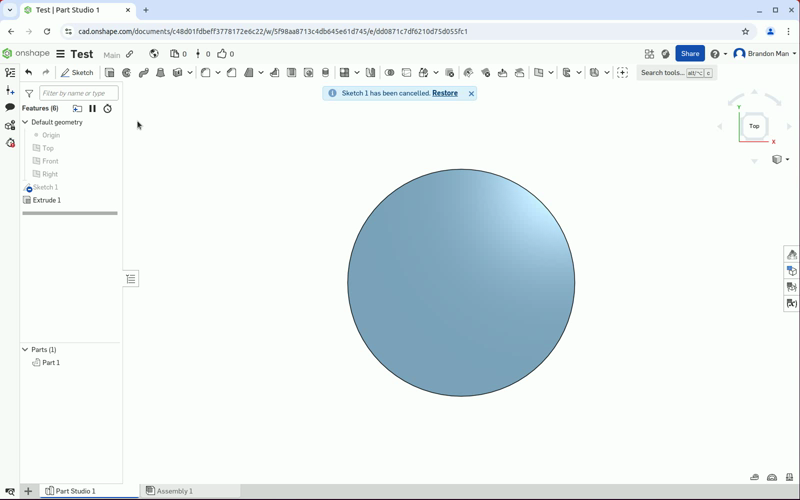
mouse_move(73, 189)
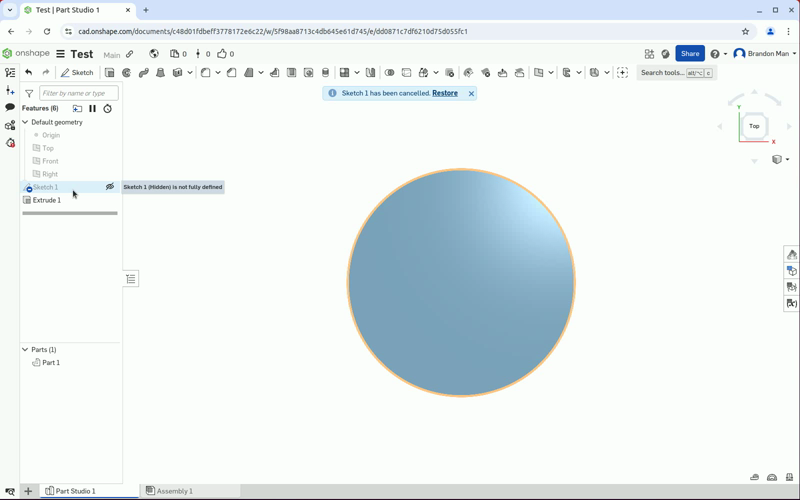
click(73, 189)
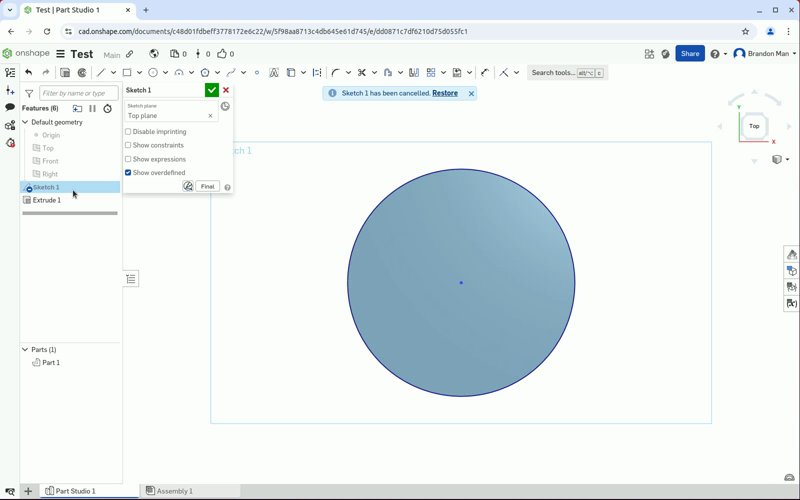
mouse_move(229, 92)
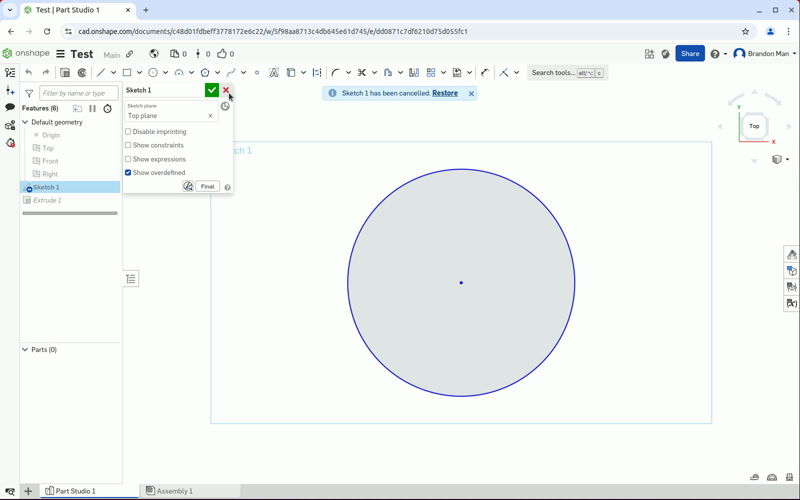
click(229, 92)
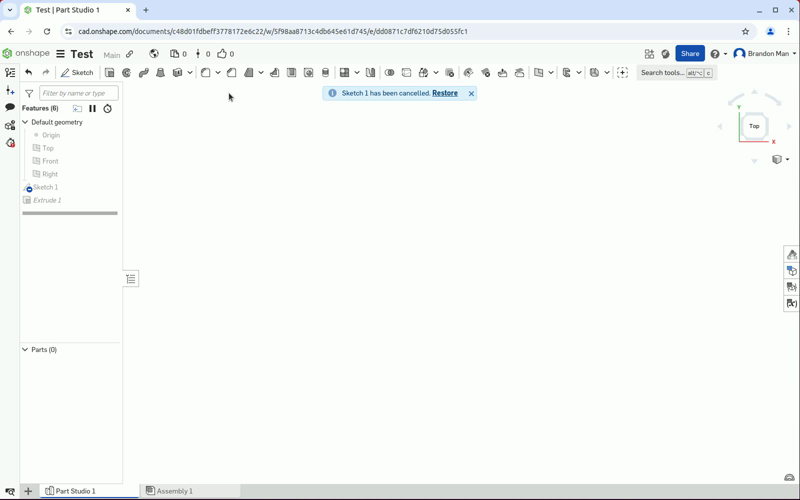
mouse_move(541, 75)
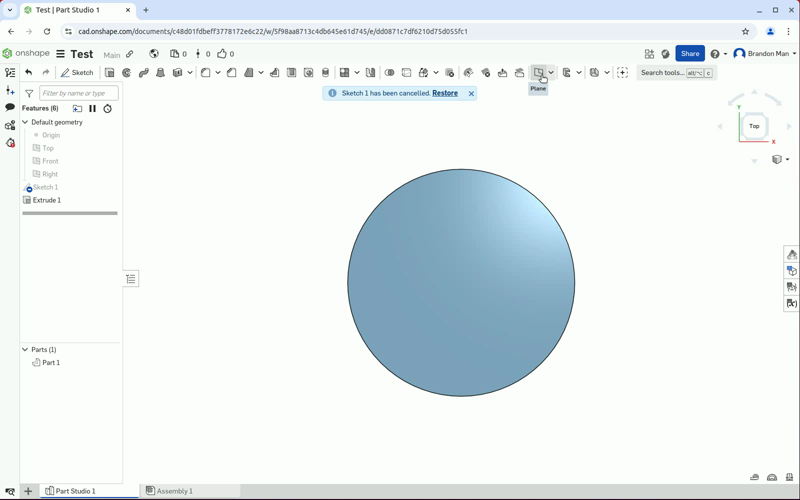
click(541, 75)
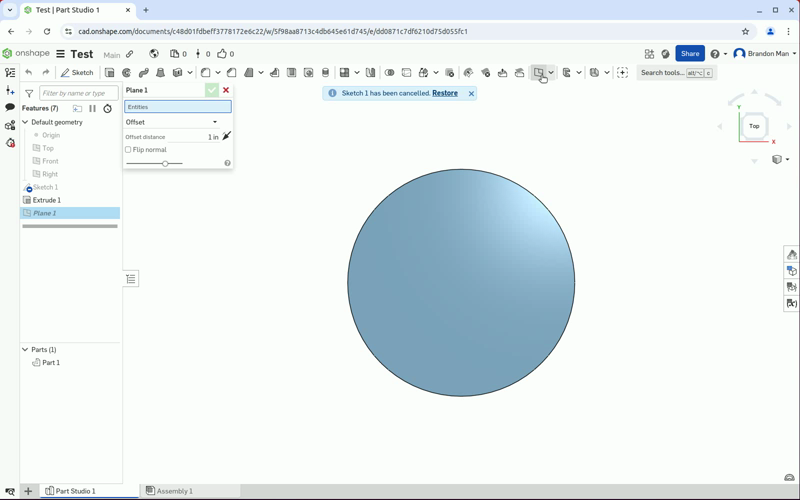
mouse_move(73, 150)
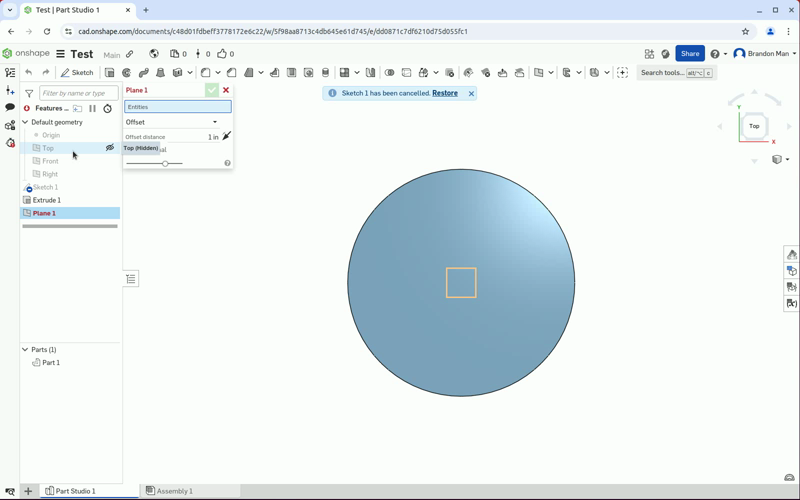
click(73, 150)
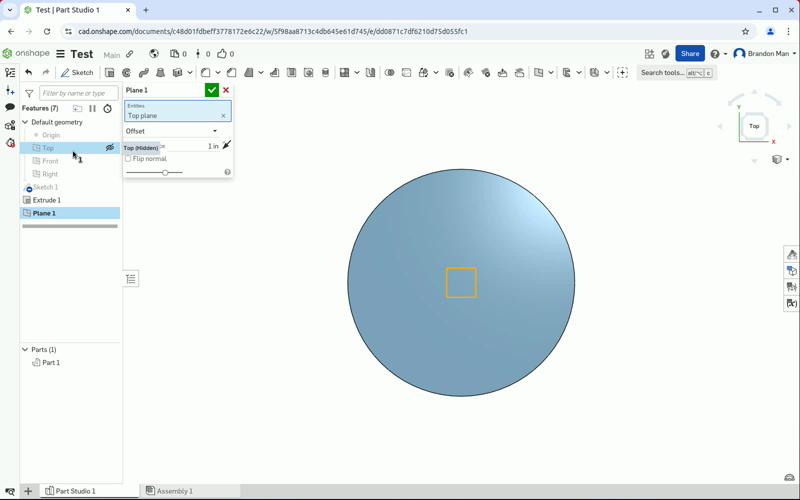
key(tab, 2)
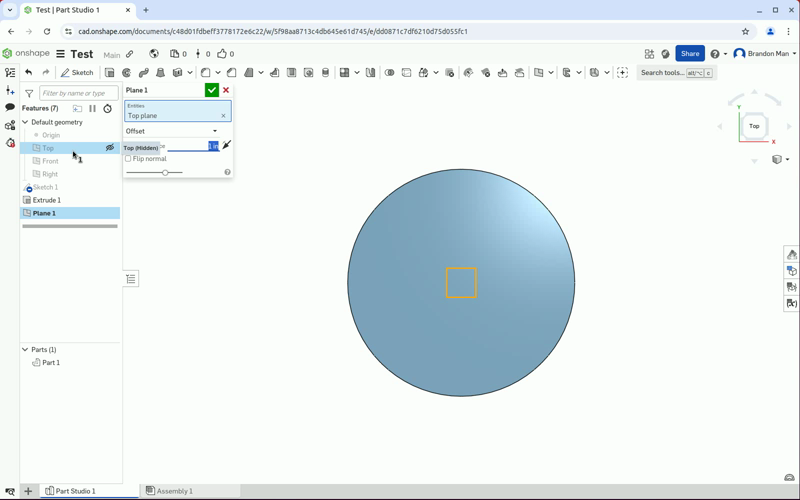
text(1.448)
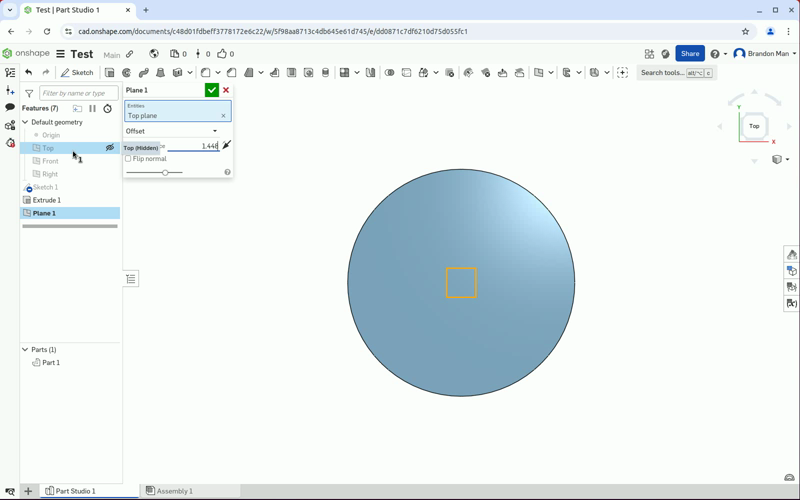
key(enter, 2)
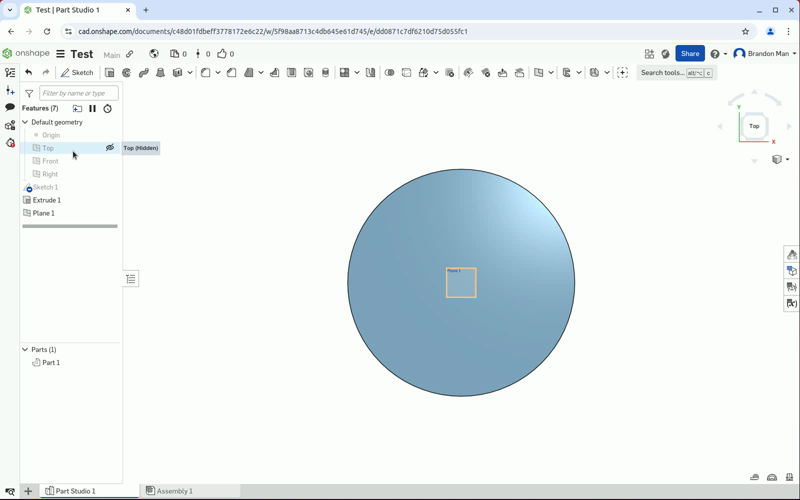
key(shift+s)
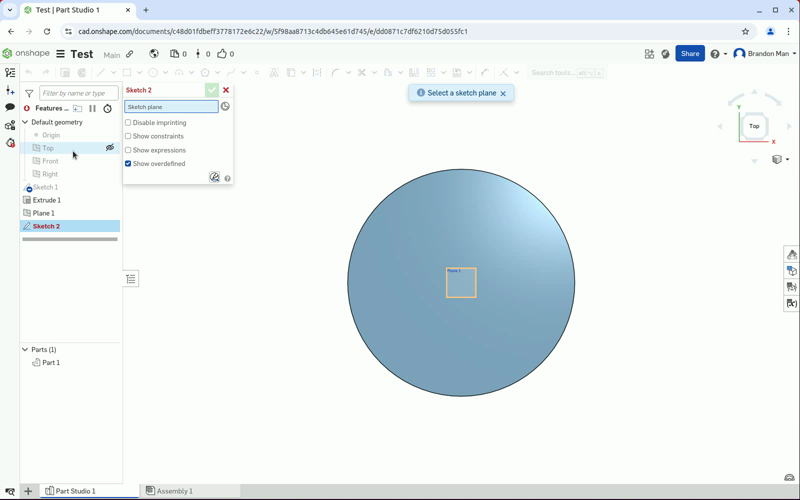
mouse_move(73, 215)
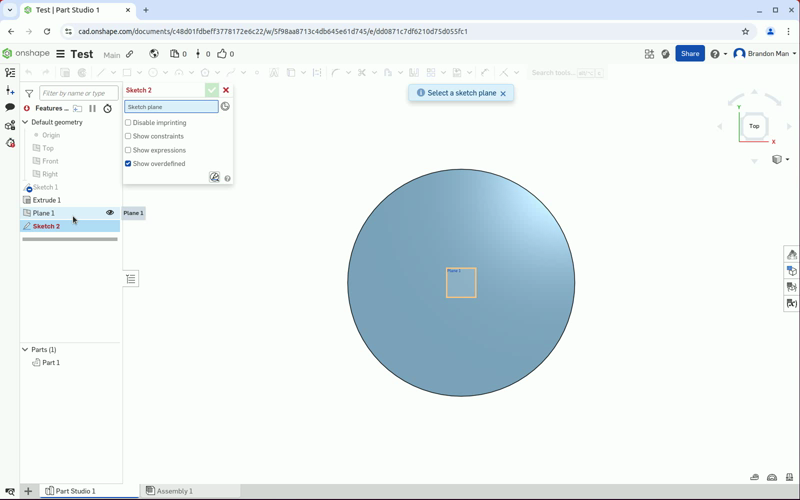
click(73, 215)
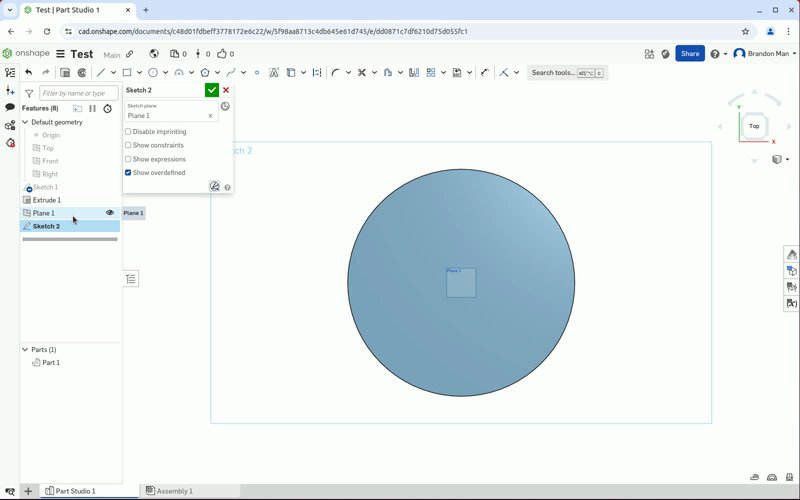
mouse_move(73, 352)
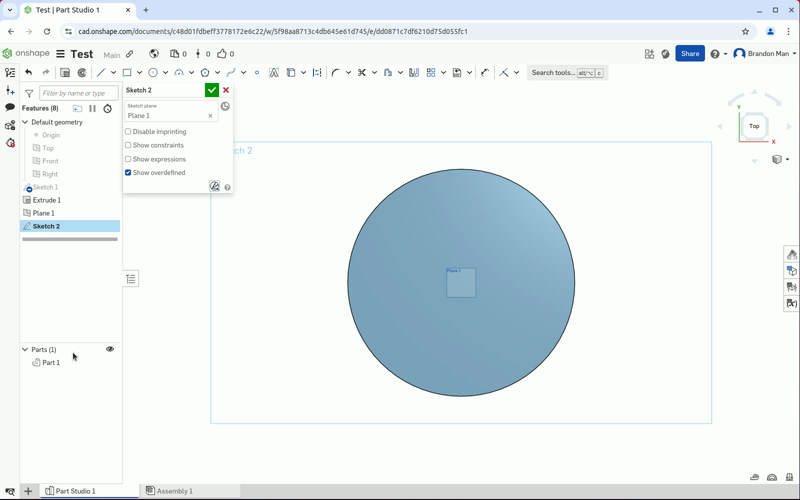
key(y)
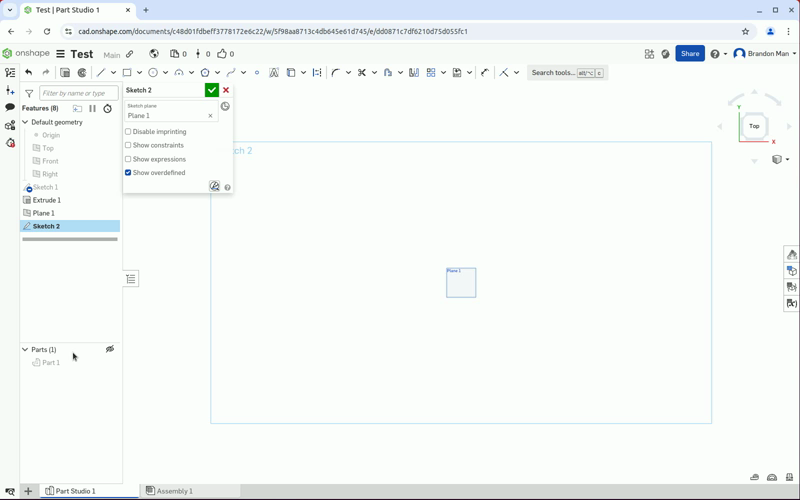
key(c)
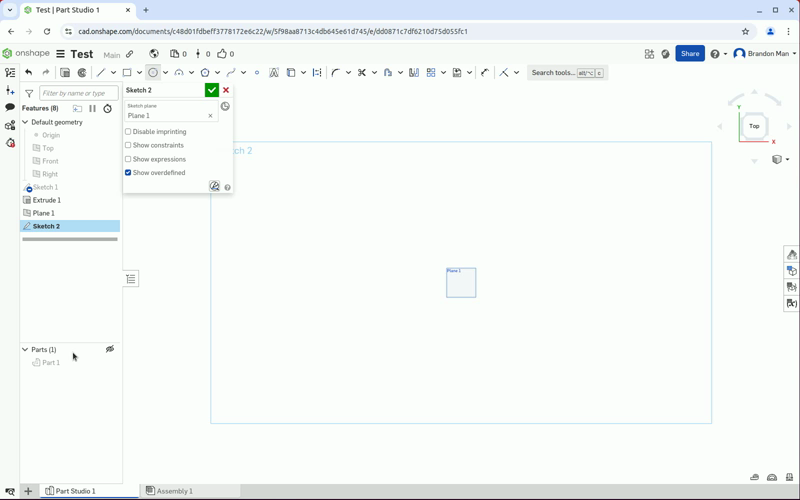
key_down(shift)
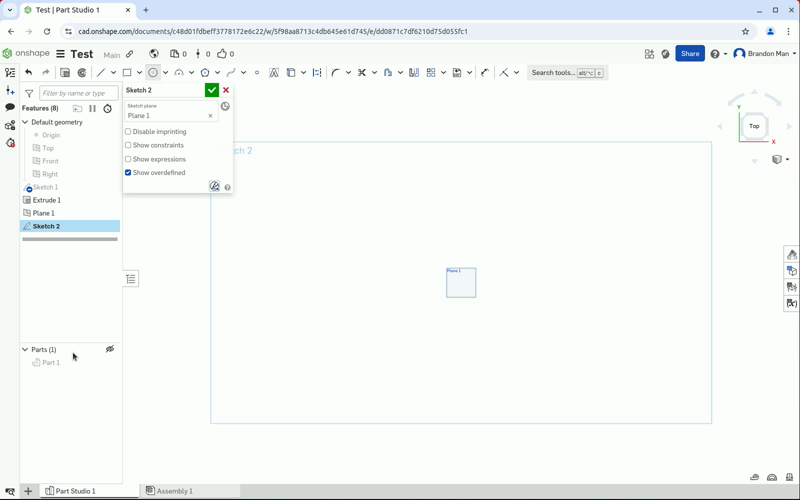
mouse_move(461, 282)
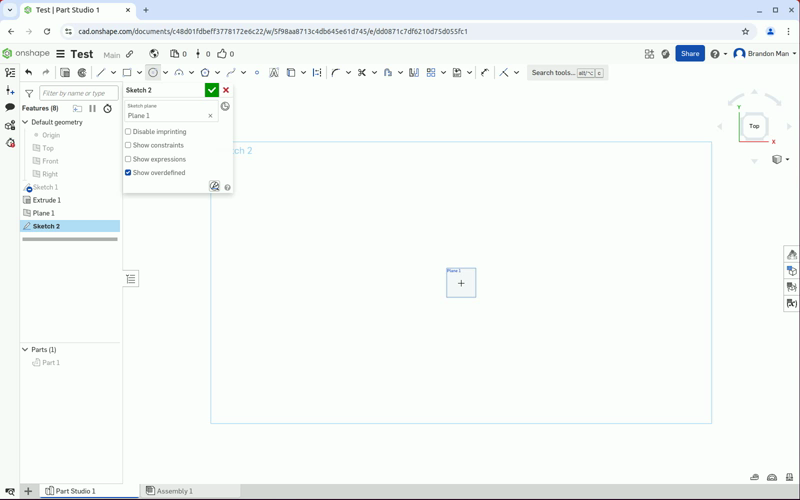
click(461, 282)
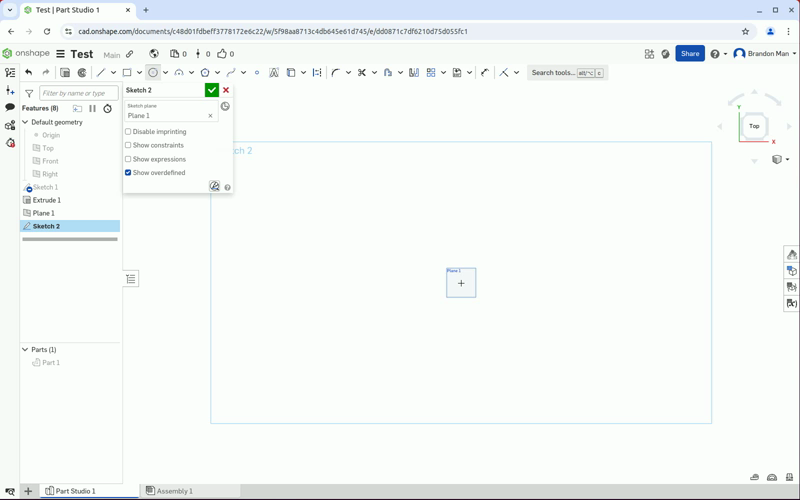
key_up(shift)
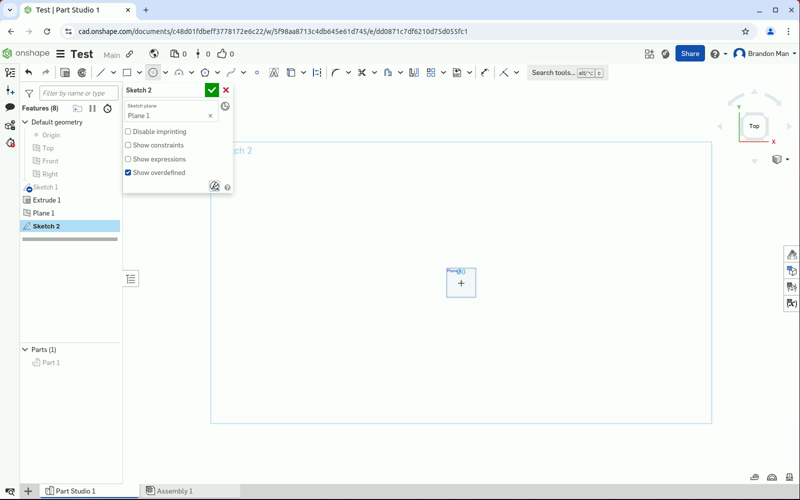
mouse_move(499, 282)
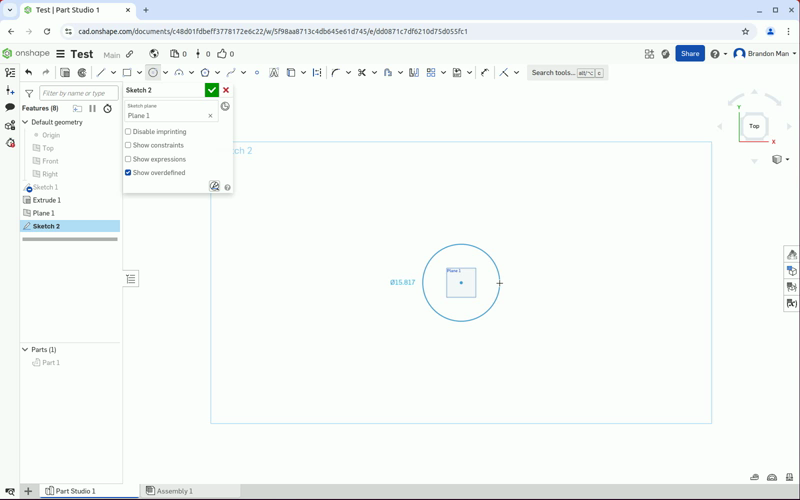
click(499, 282)
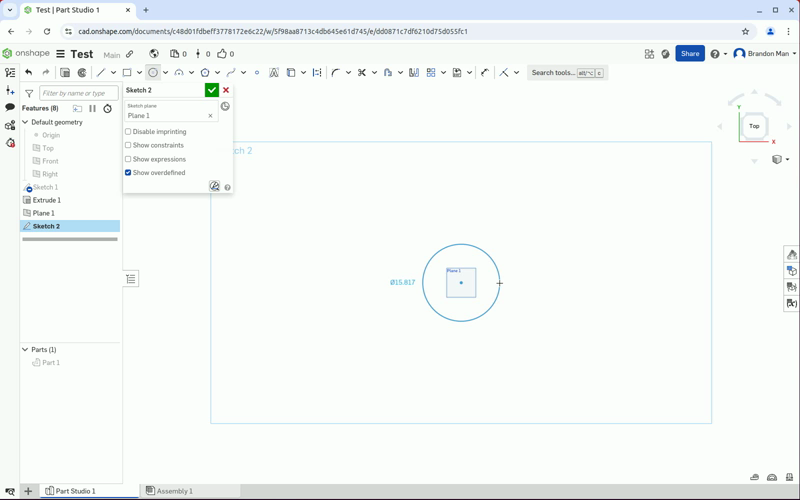
key(esc)
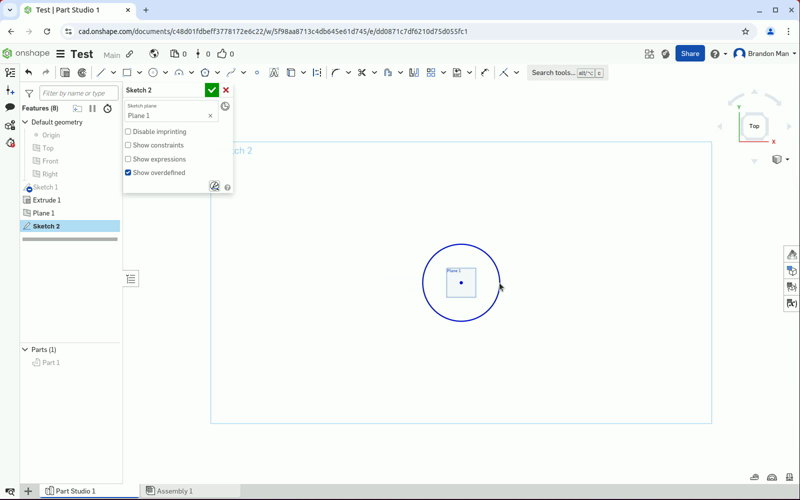
mouse_move(484, 285)
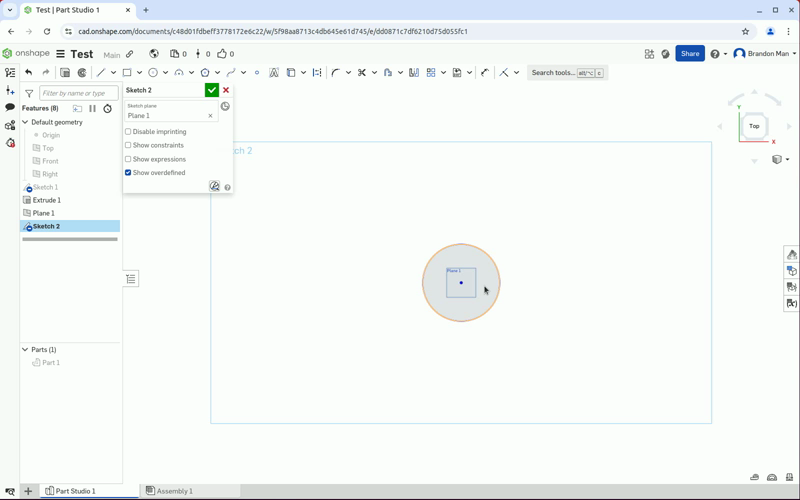
click(484, 285)
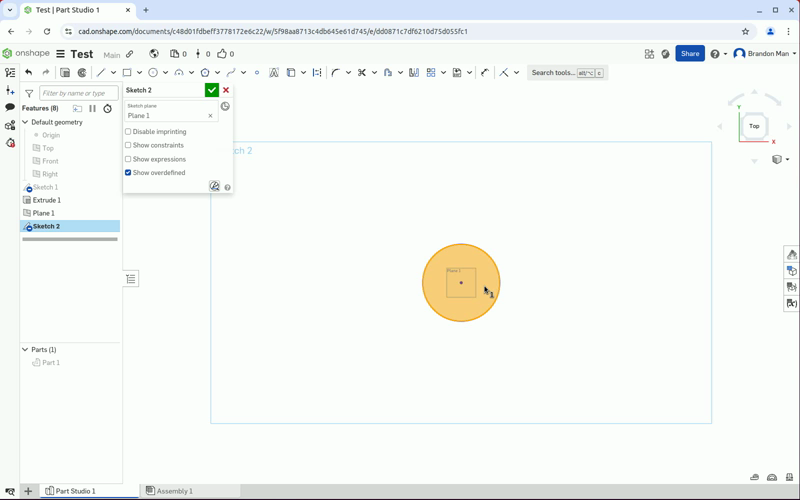
mouse_move(73, 352)
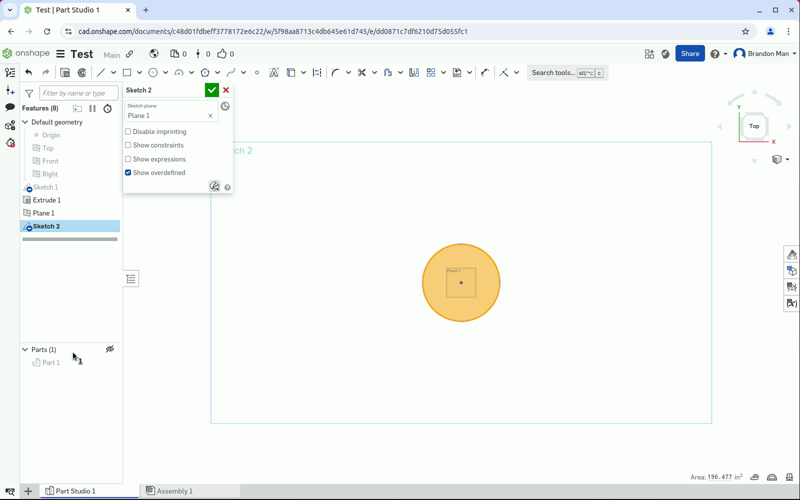
key(shift+y)
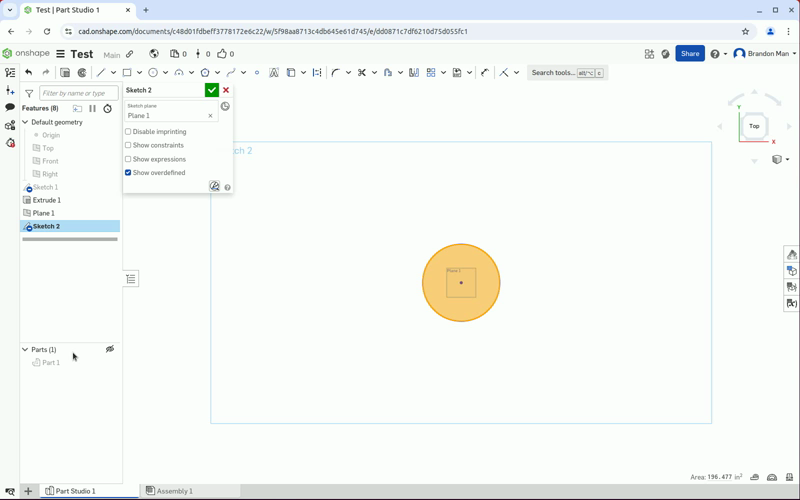
key(shift+e)
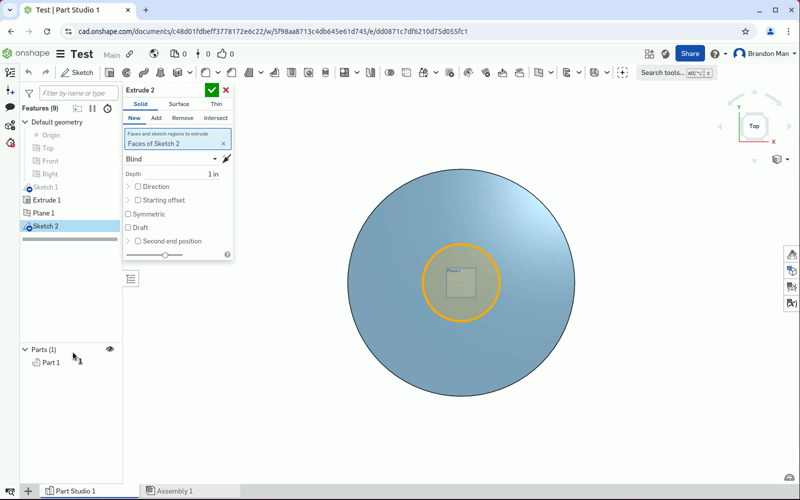
mouse_move(143, 106)
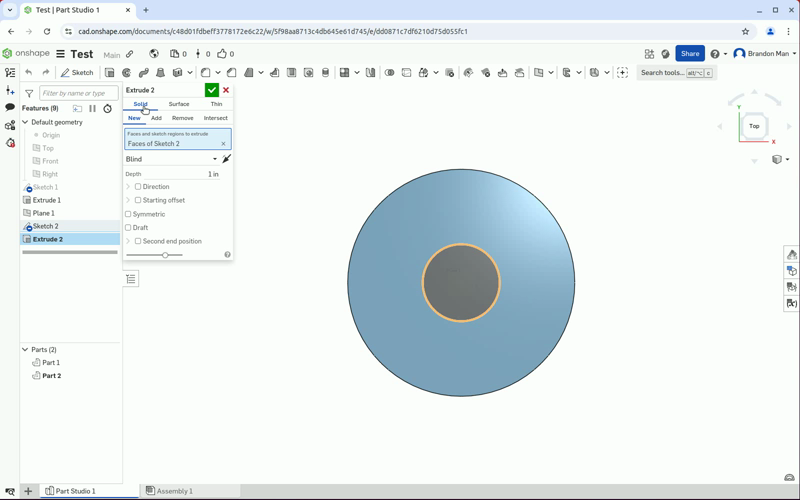
click(143, 106)
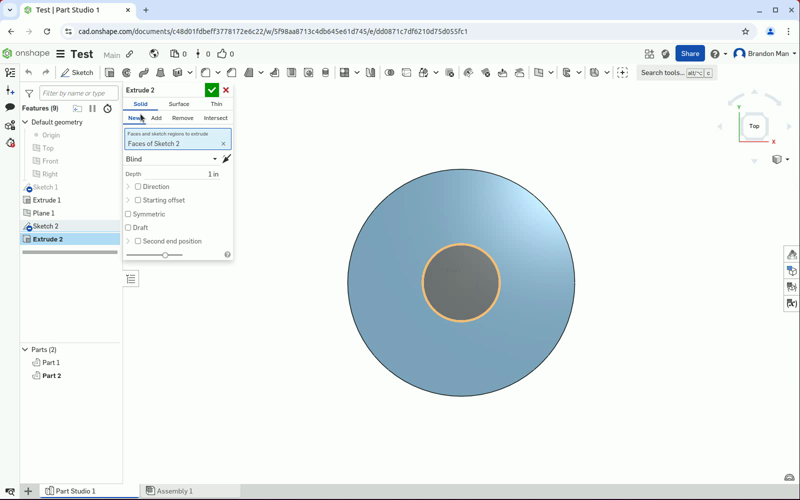
mouse_move(137, 120)
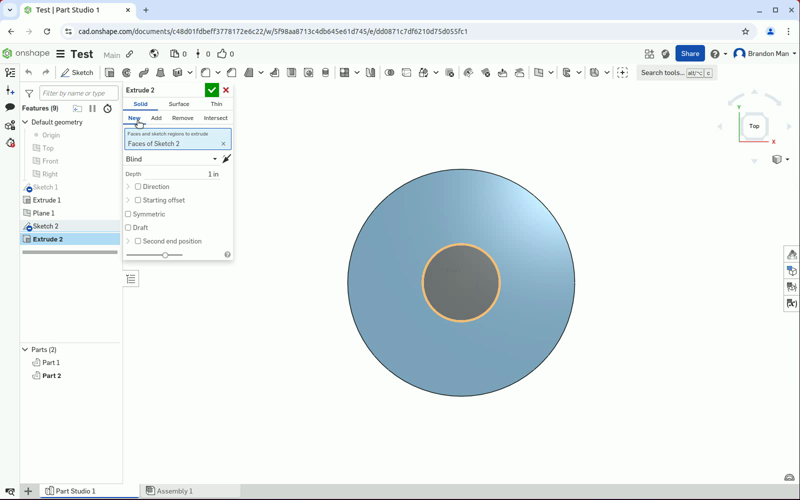
click(137, 120)
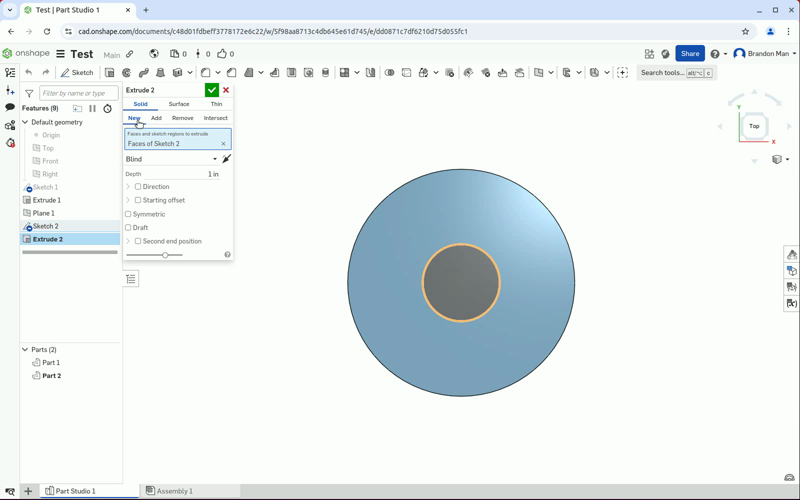
key(tab, 4)
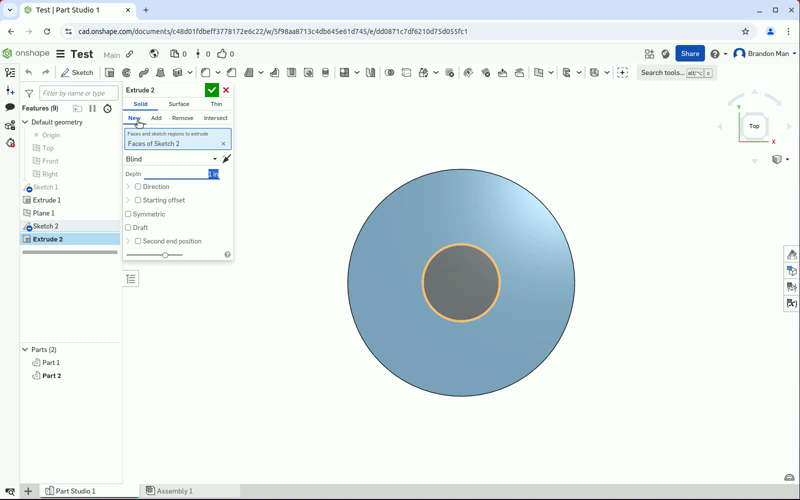
text(12.036)
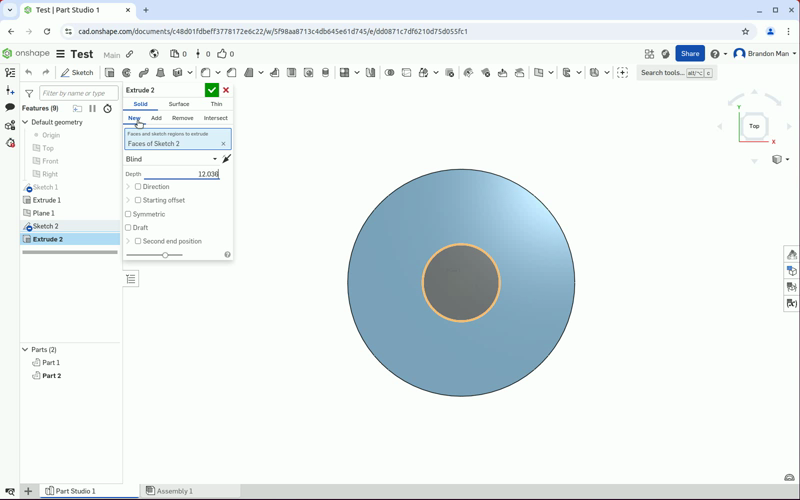
key(enter)
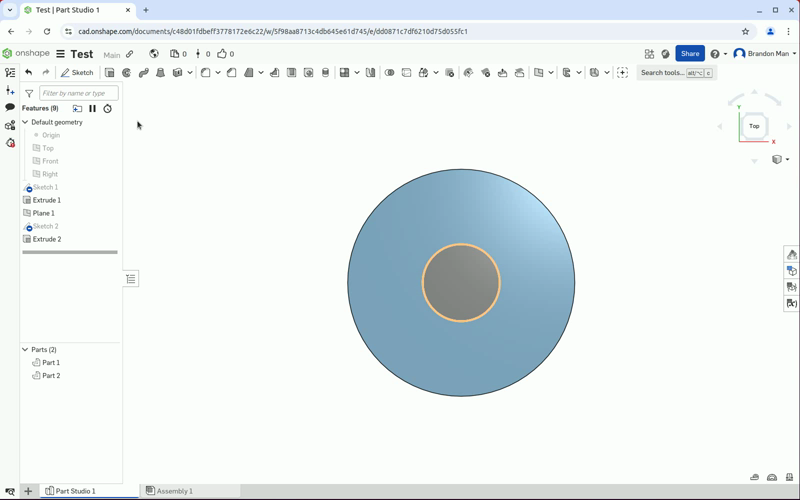
key(shift+h)
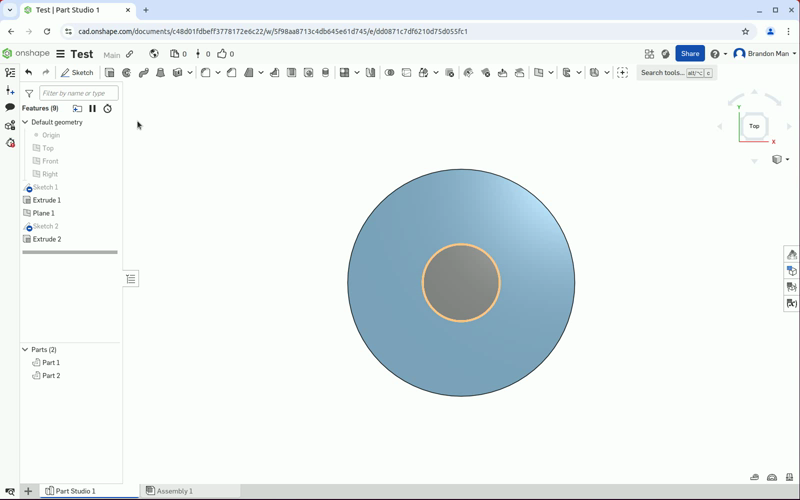
key(shift+h)
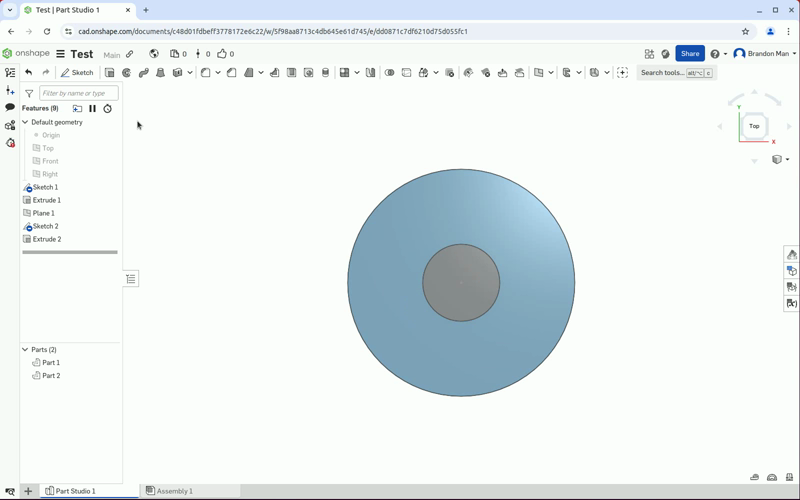
key(shift+7)
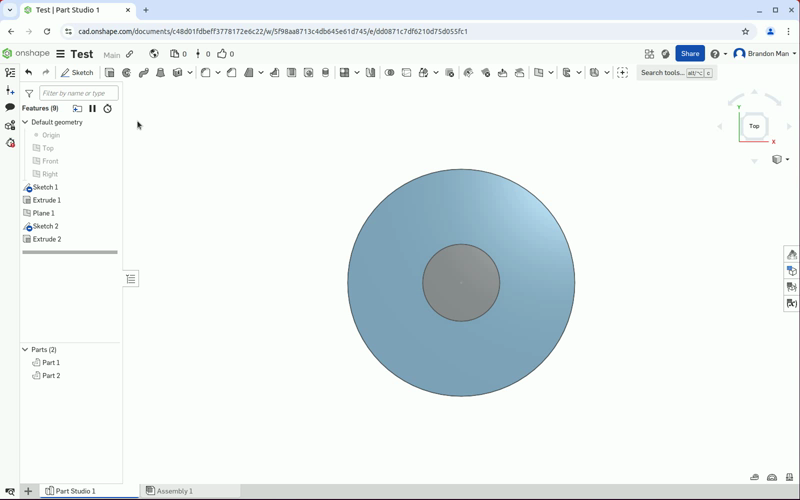
key(up, 3)
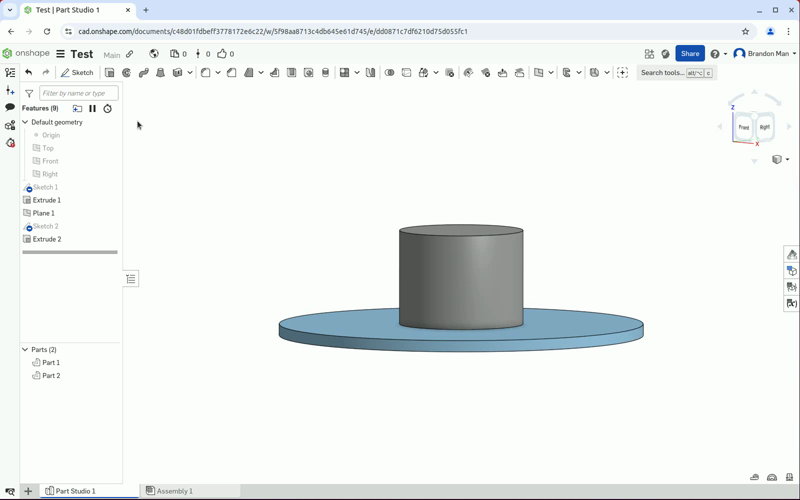
key(left, 3)
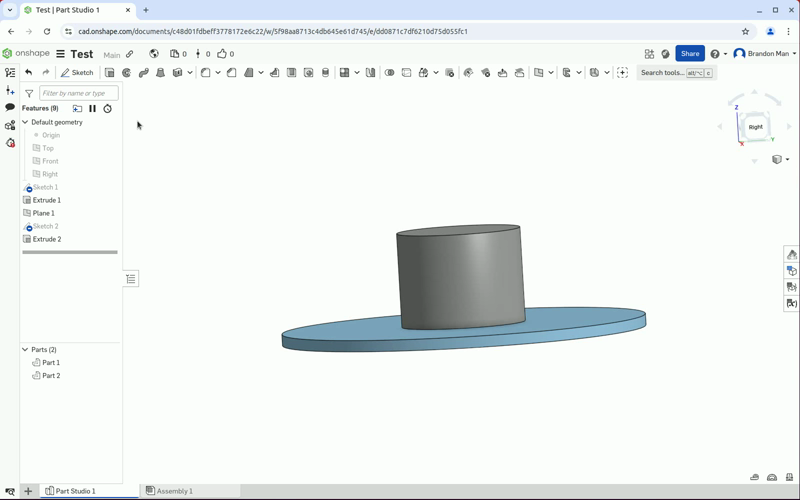
key(right, 3)
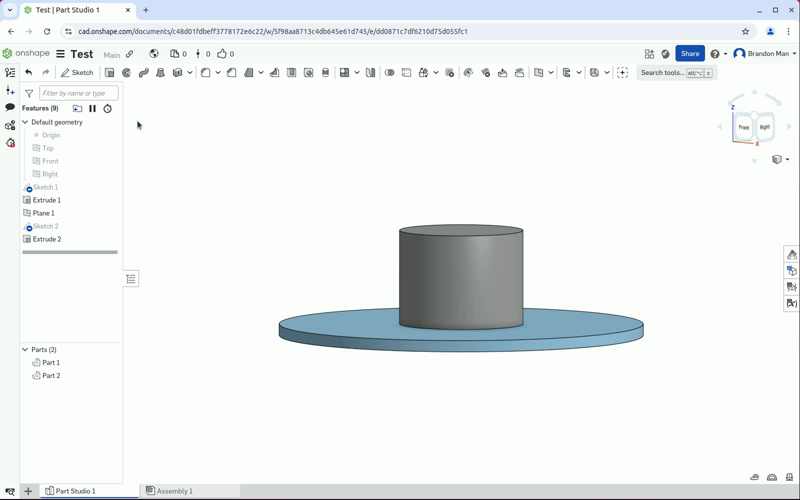
key(down, 3)
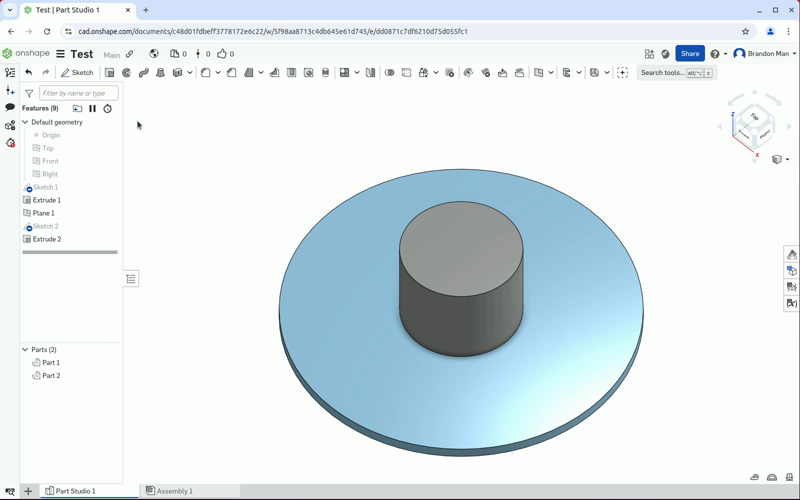
mouse_move(73, 189)
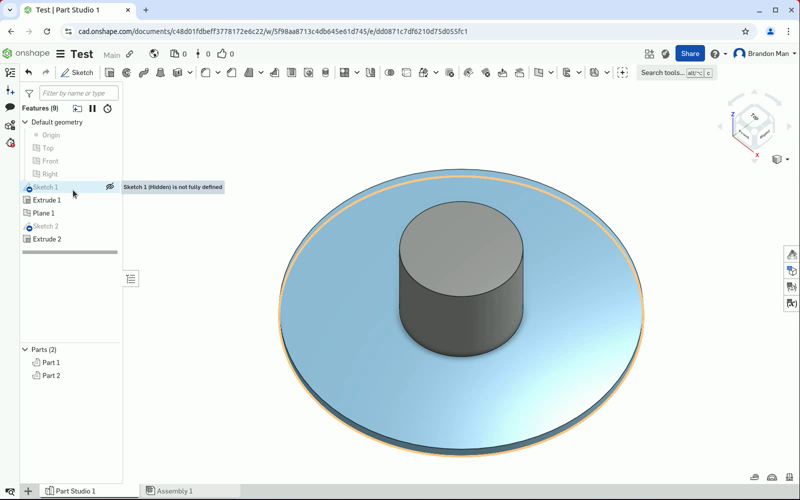
click(73, 189)